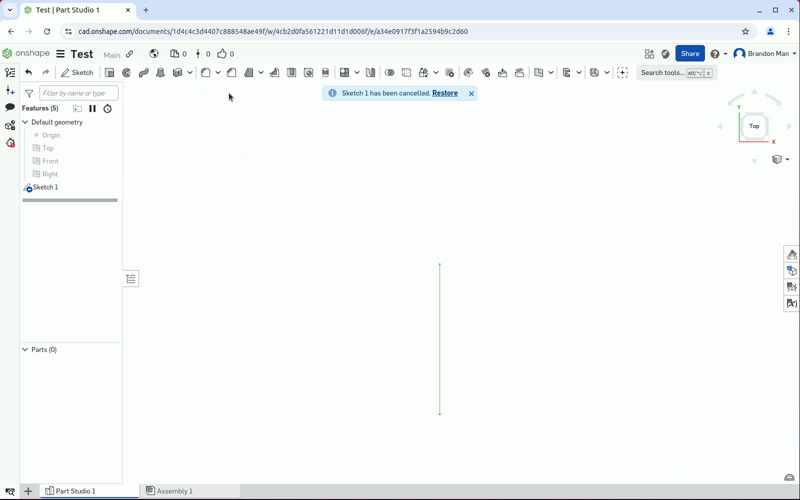
key(shift+h)
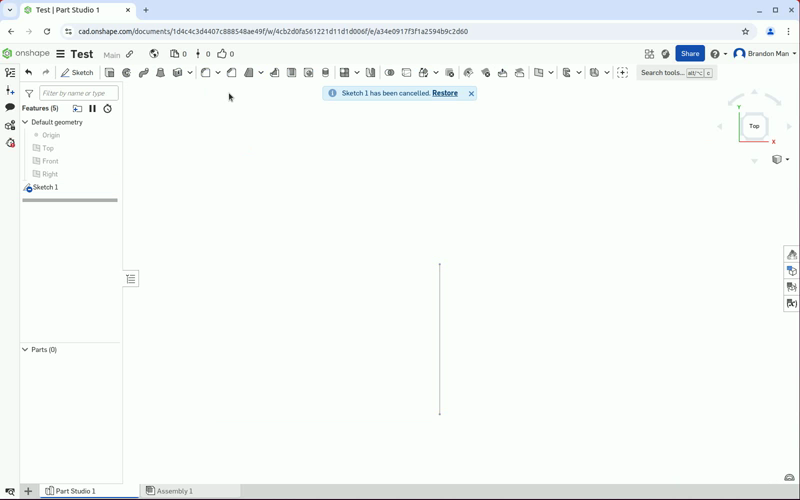
key(shift+s)
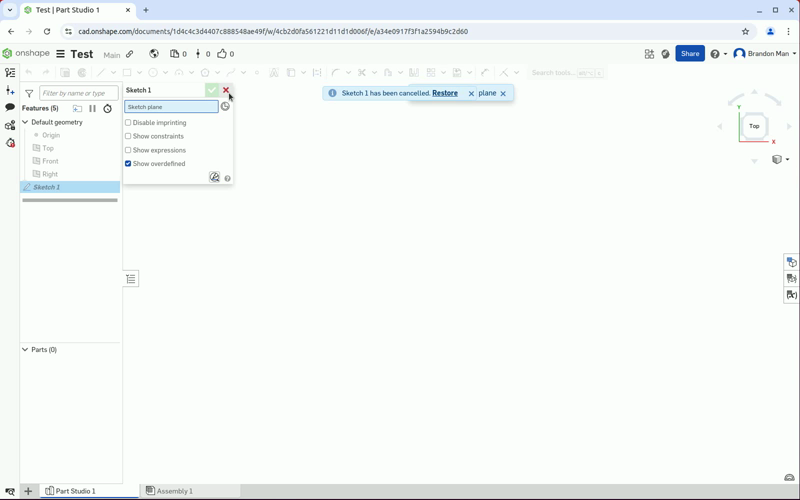
mouse_move(73, 150)
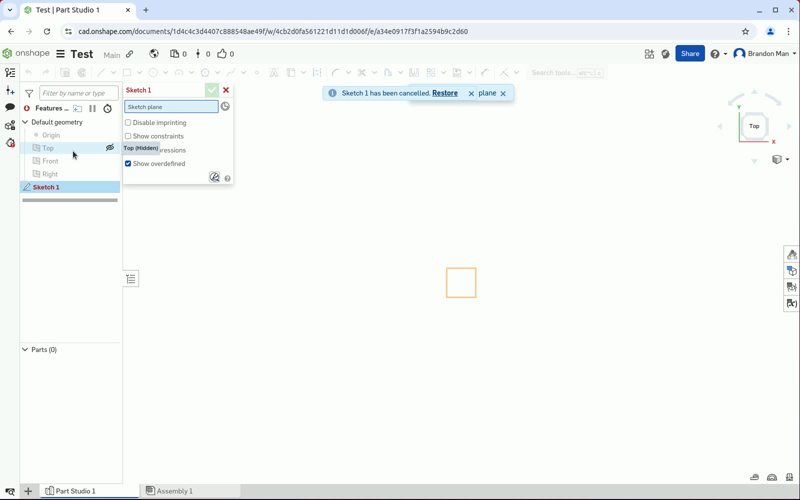
click(73, 150)
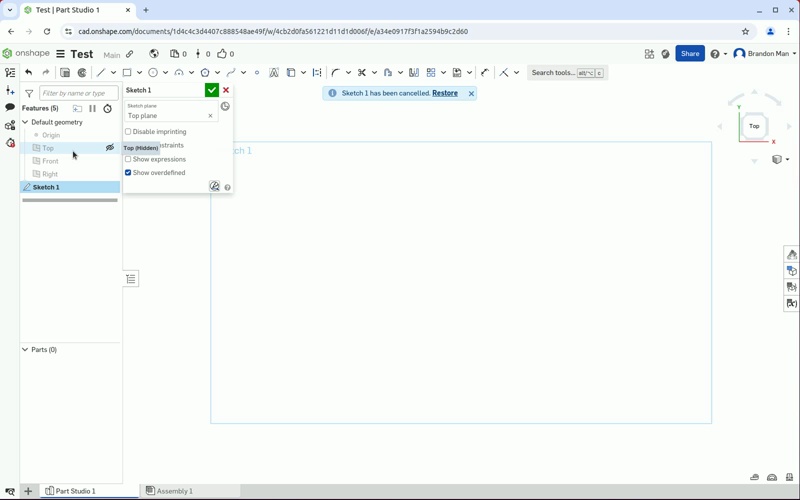
mouse_move(73, 352)
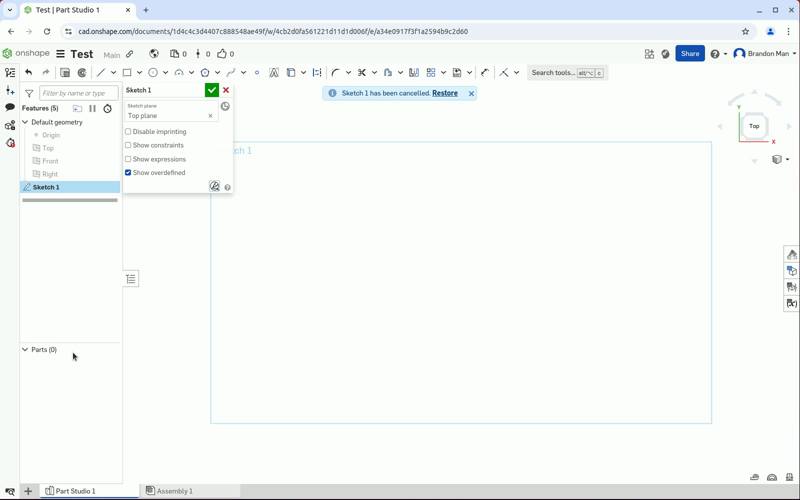
key(y)
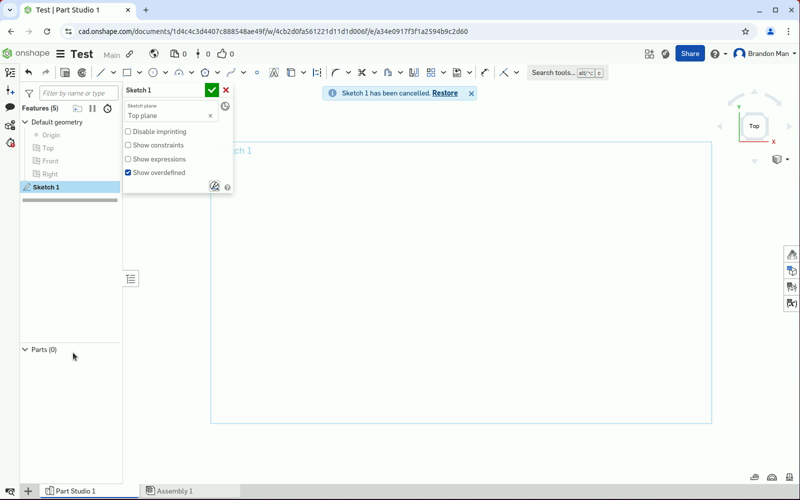
key(c)
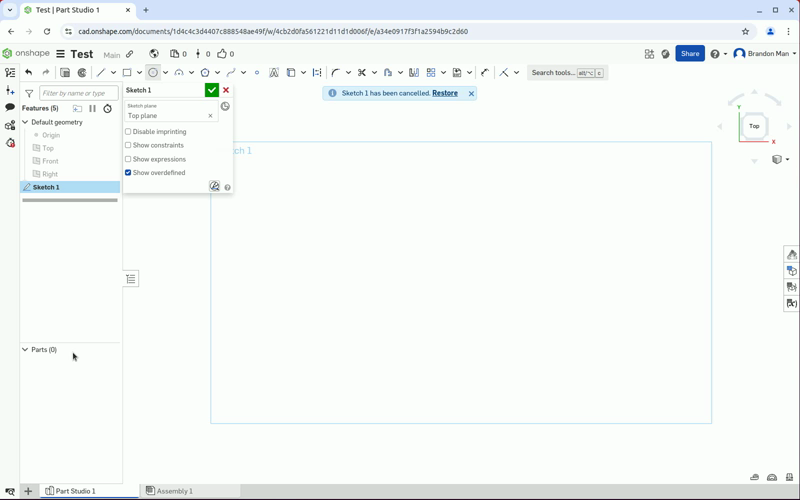
key_down(shift)
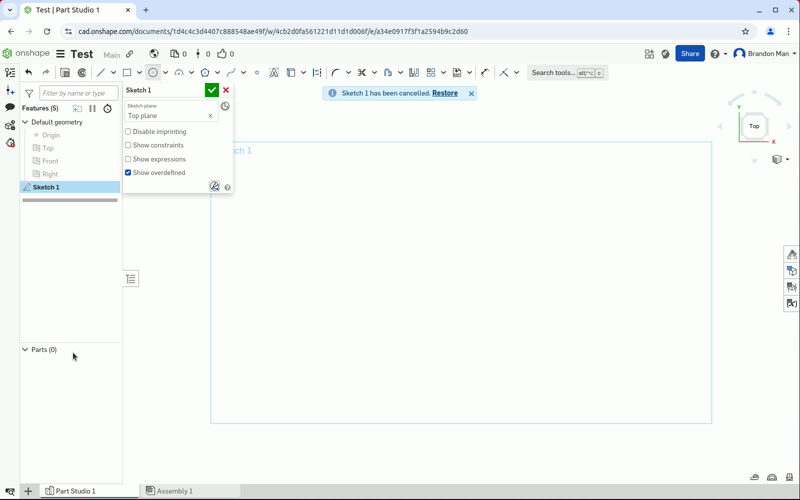
mouse_move(460, 282)
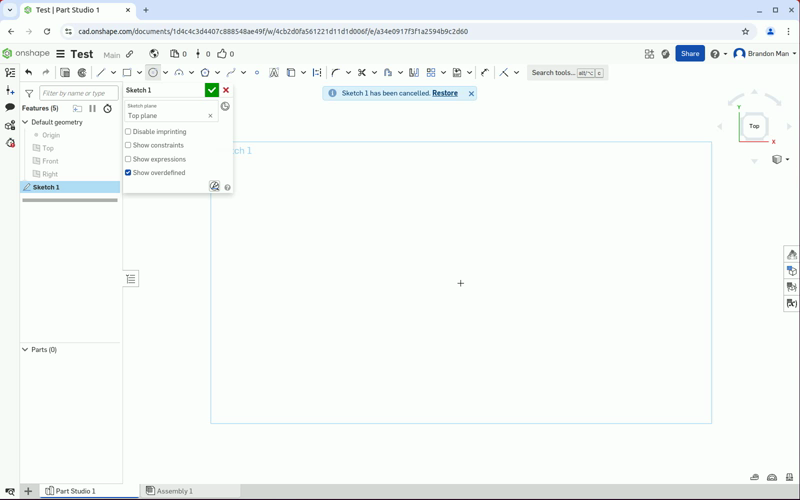
click(460, 282)
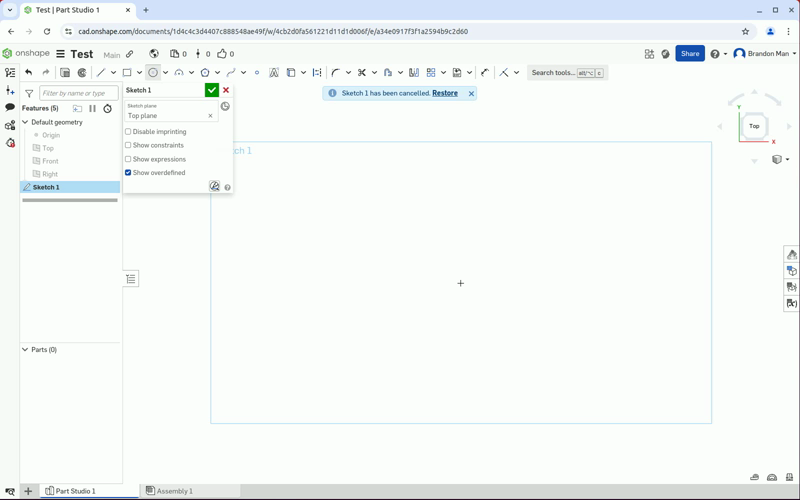
key_up(shift)
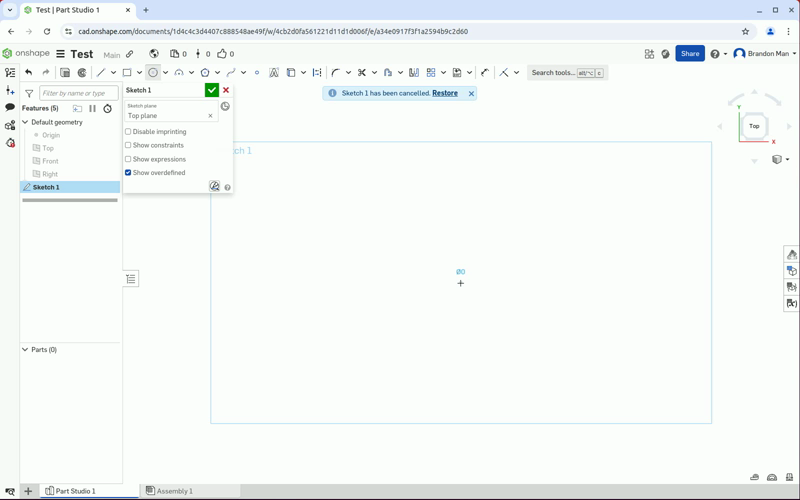
mouse_move(495, 282)
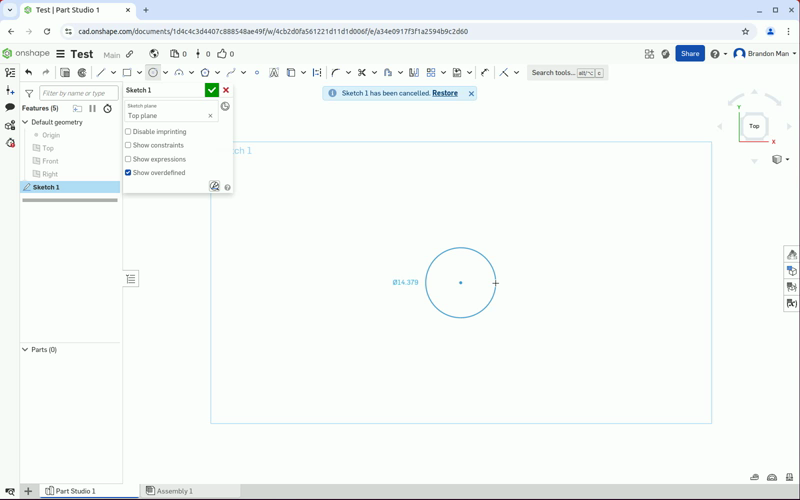
click(495, 282)
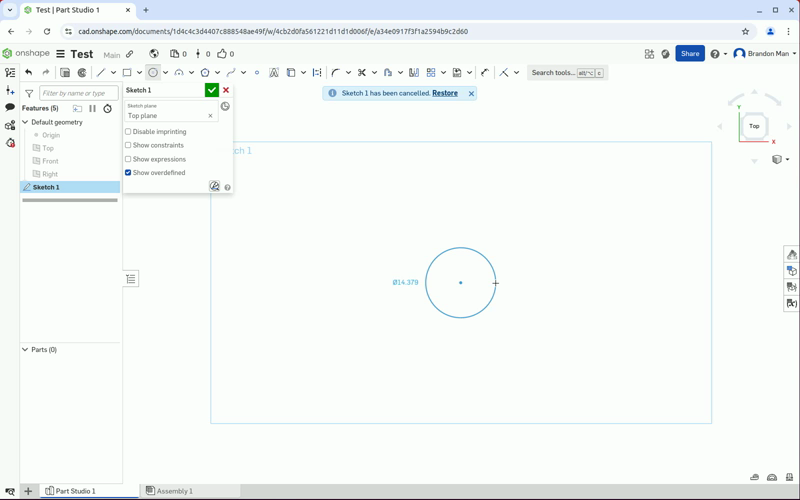
key(esc)
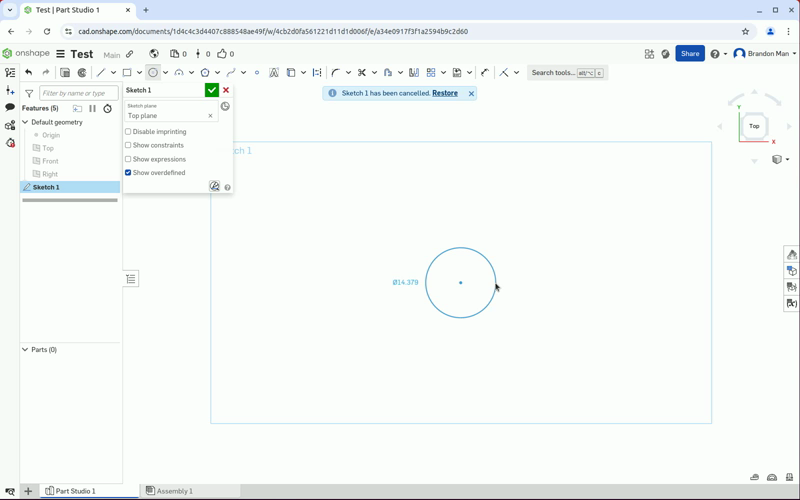
mouse_move(480, 294)
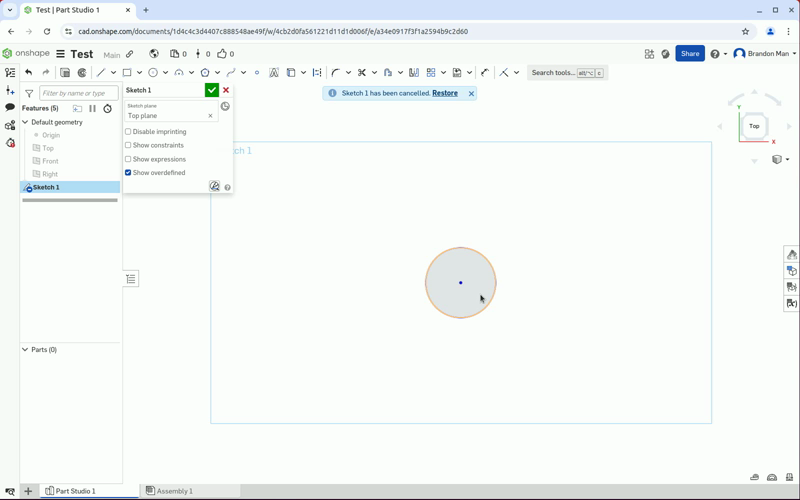
click(480, 294)
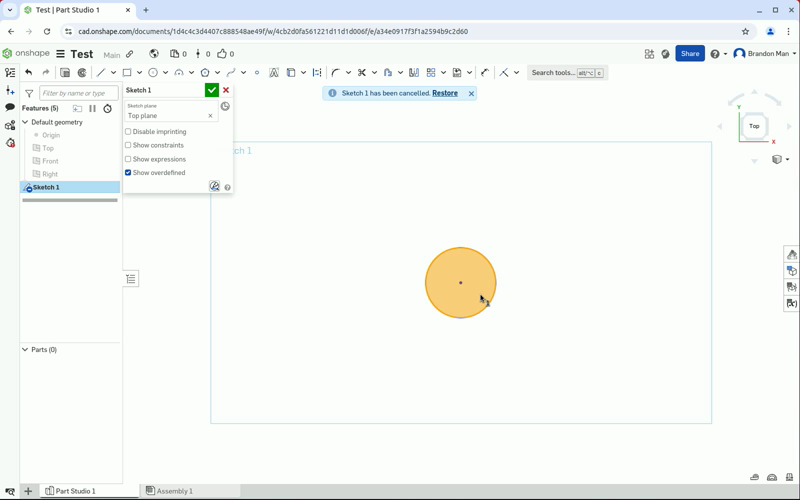
mouse_move(73, 352)
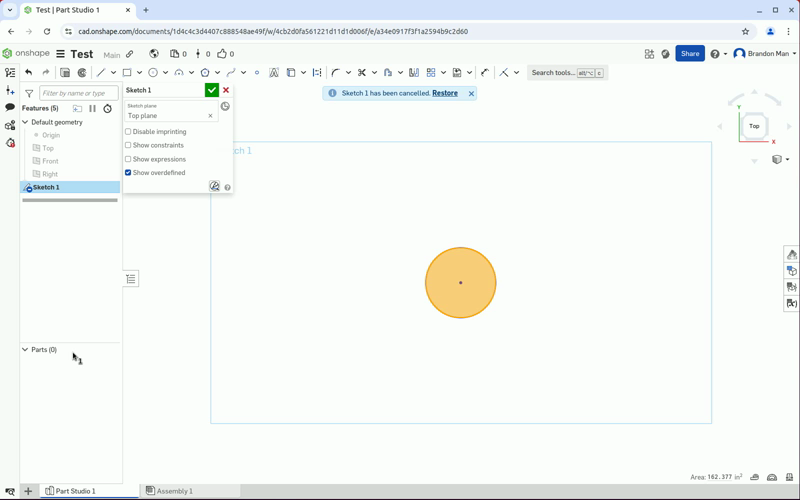
key(shift+y)
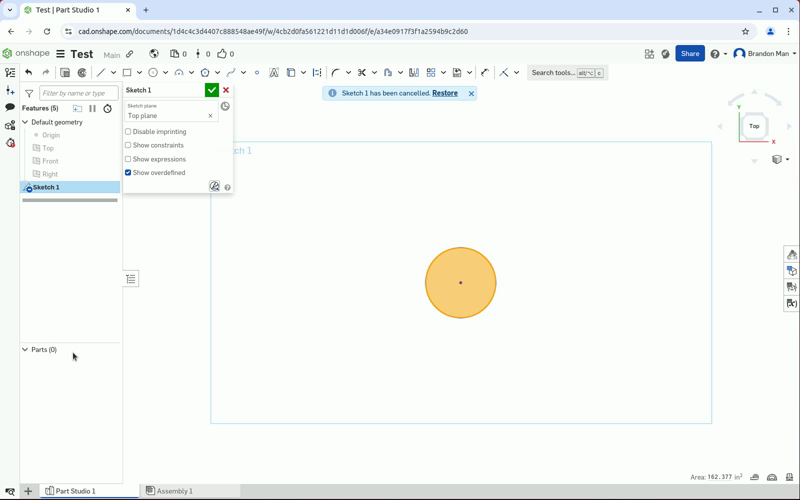
key(shift+e)
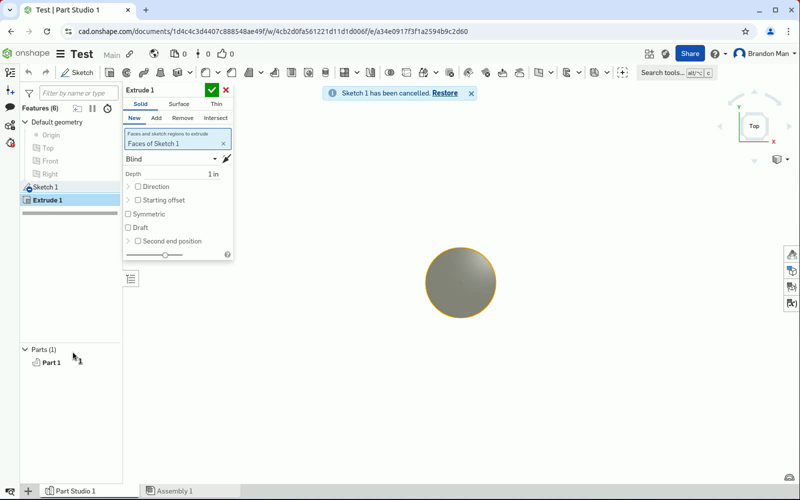
mouse_move(143, 106)
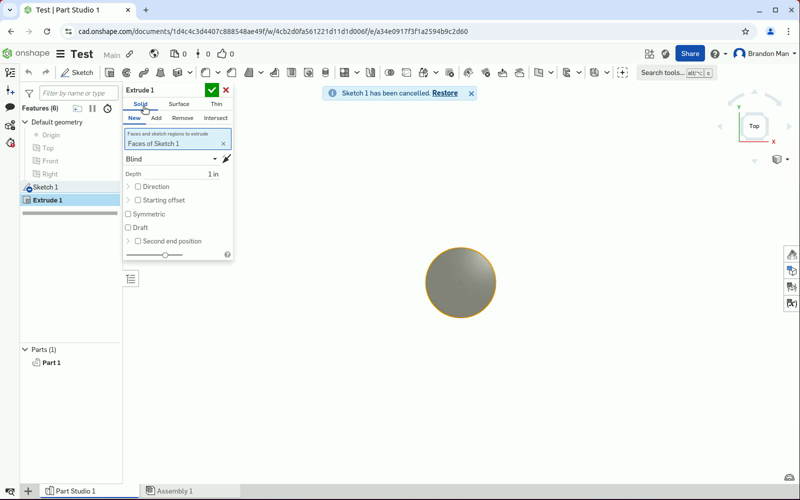
click(143, 106)
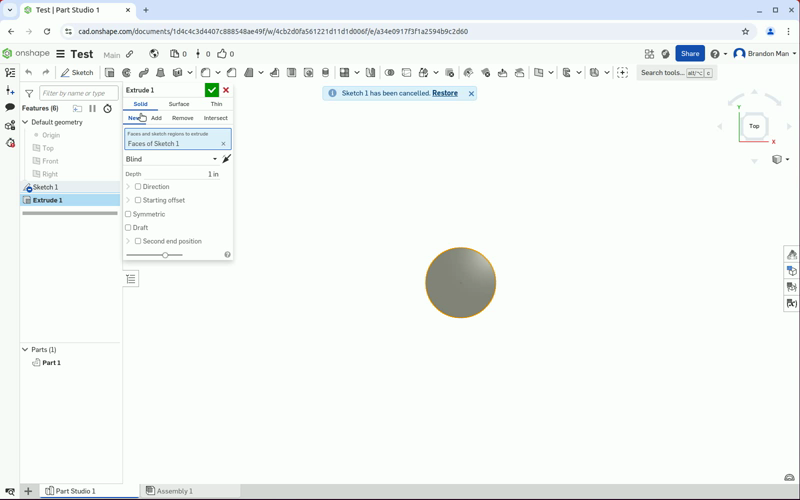
mouse_move(137, 120)
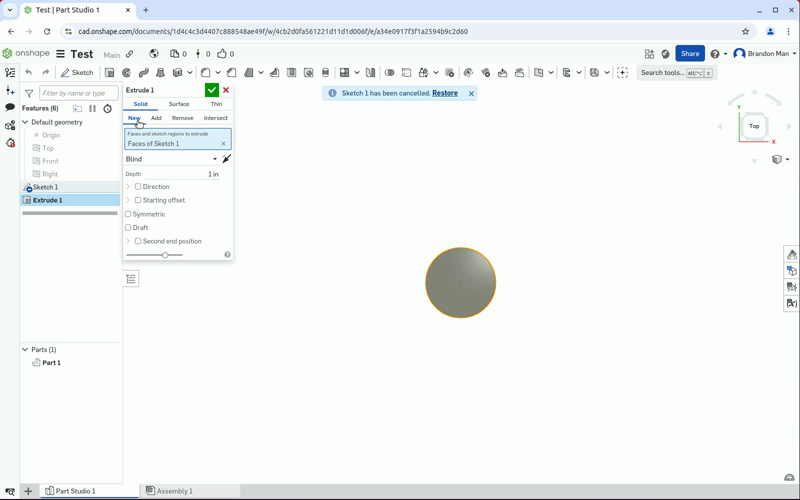
click(137, 120)
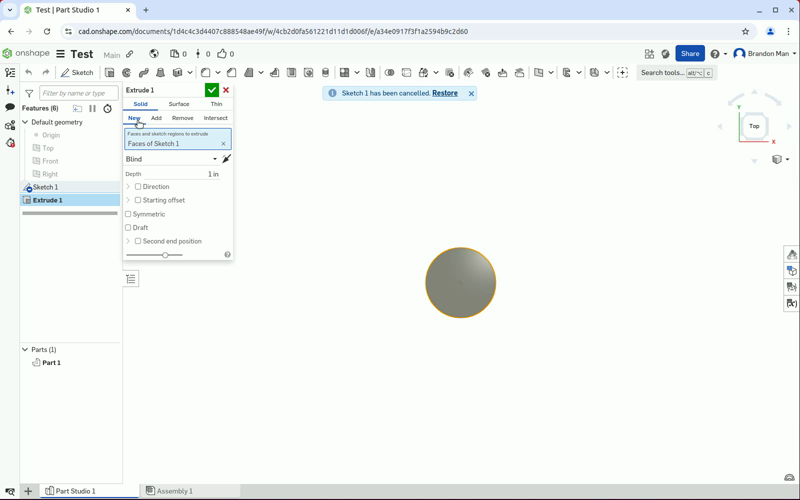
key(tab, 4)
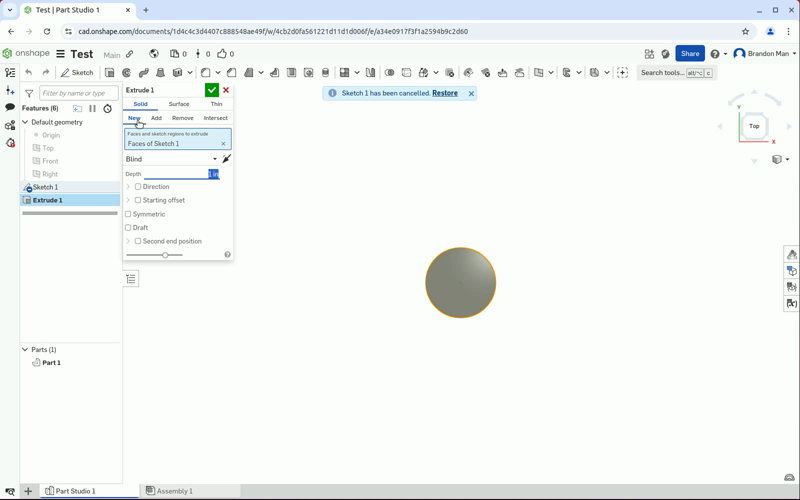
text(30.57)
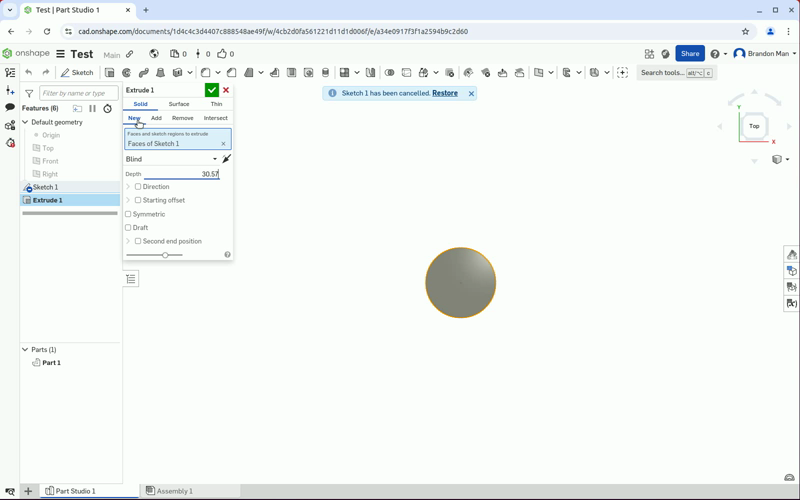
key(tab, 3)
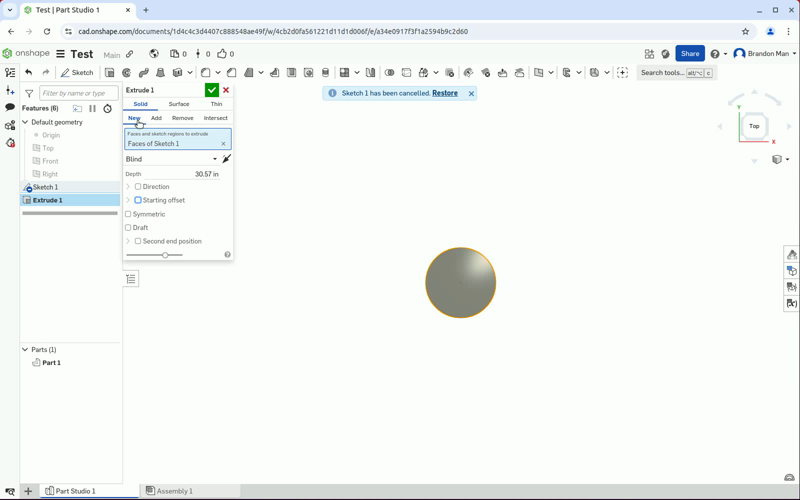
key(tab, 2)
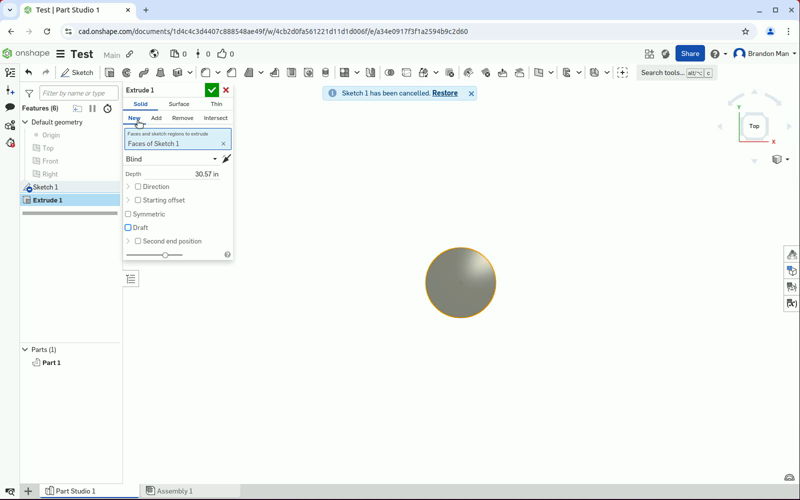
key(space)
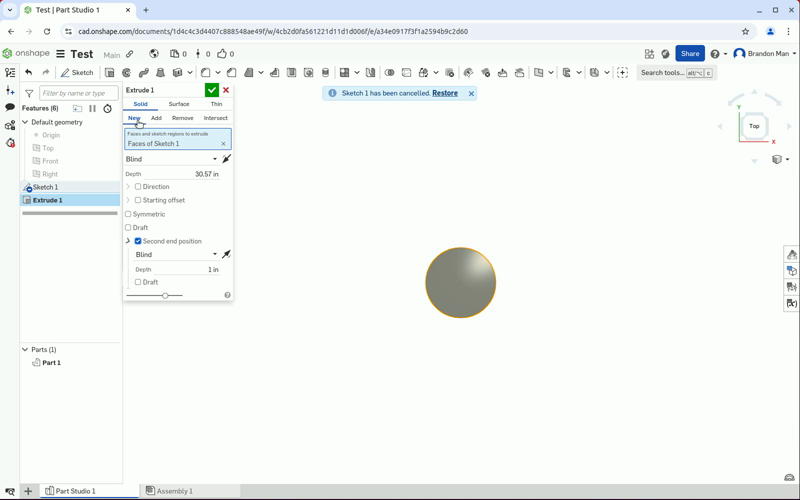
key(tab, 3)
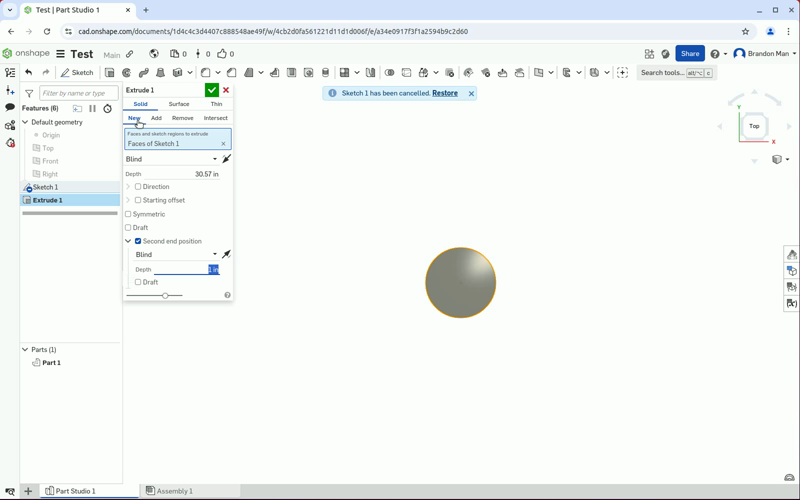
text(0.241)
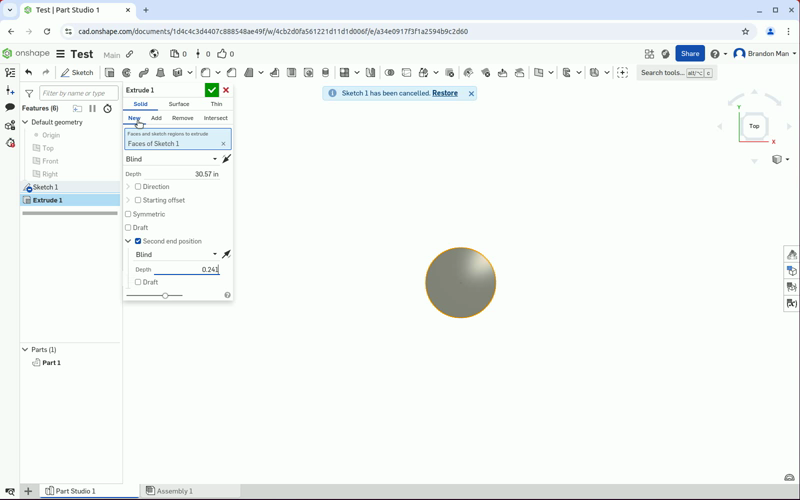
key(enter)
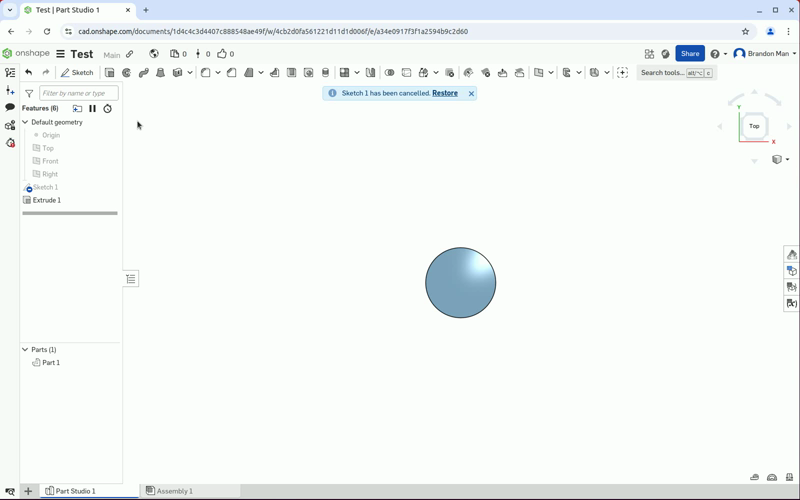
key(shift+h)
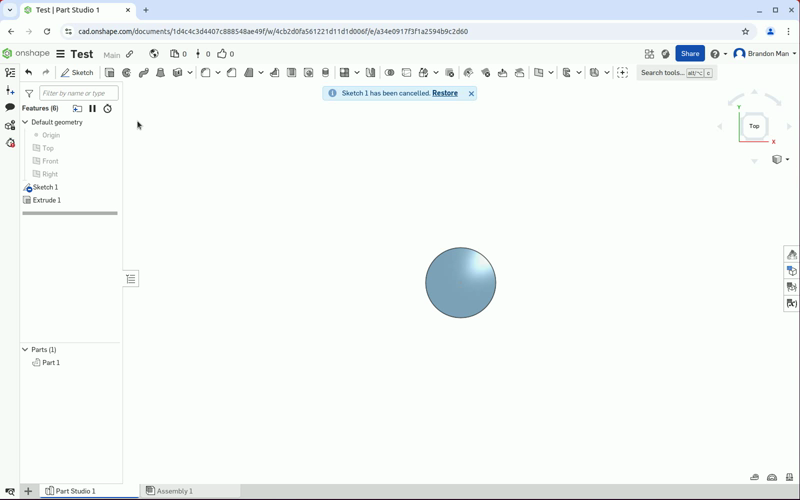
key(shift+h)
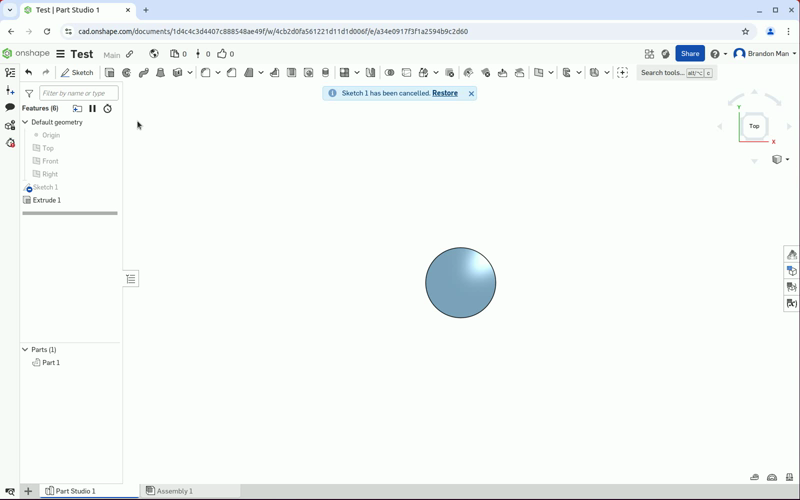
mouse_move(73, 189)
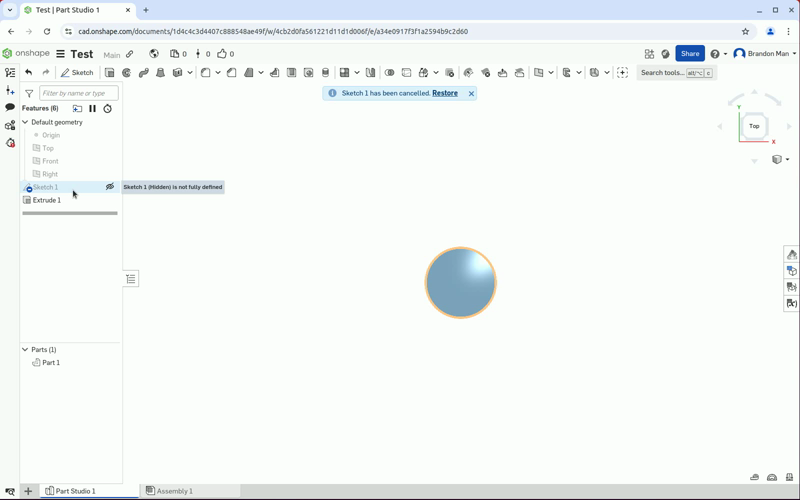
click(73, 189)
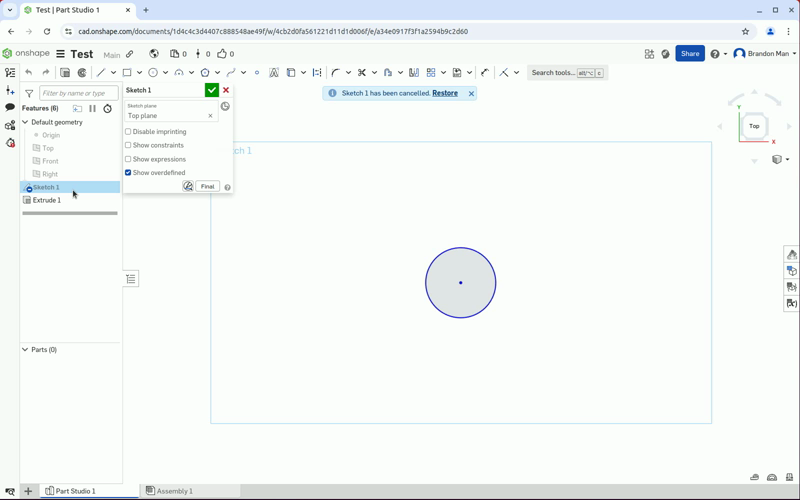
mouse_move(229, 92)
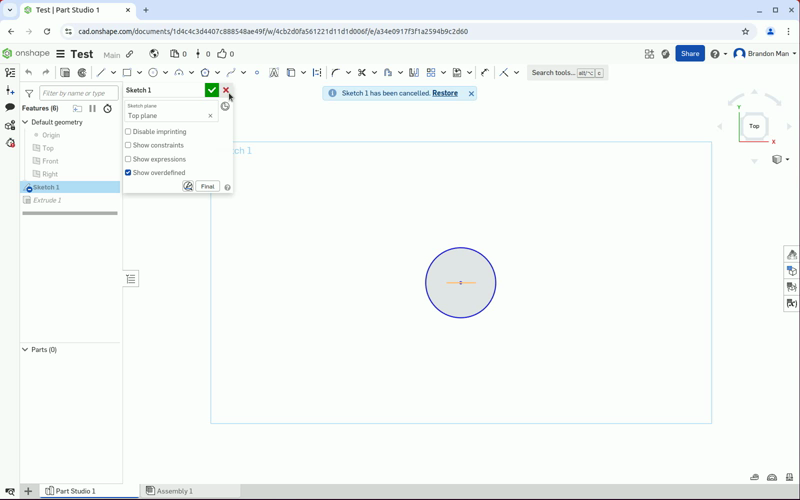
click(229, 92)
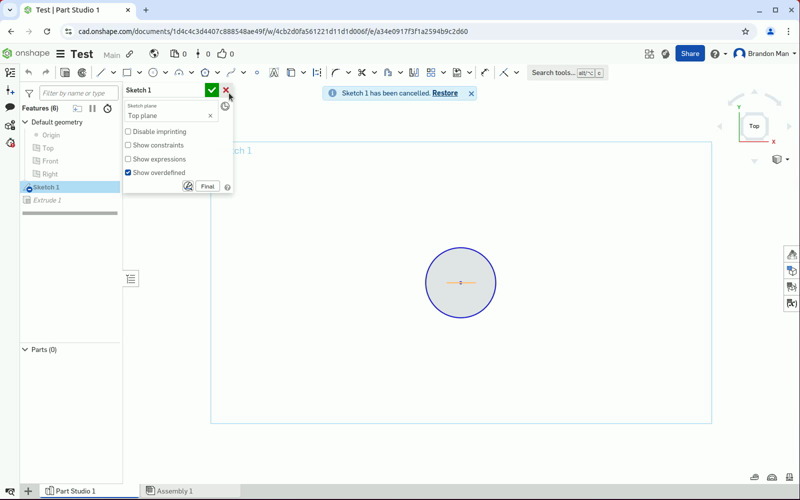
key(shift+s)
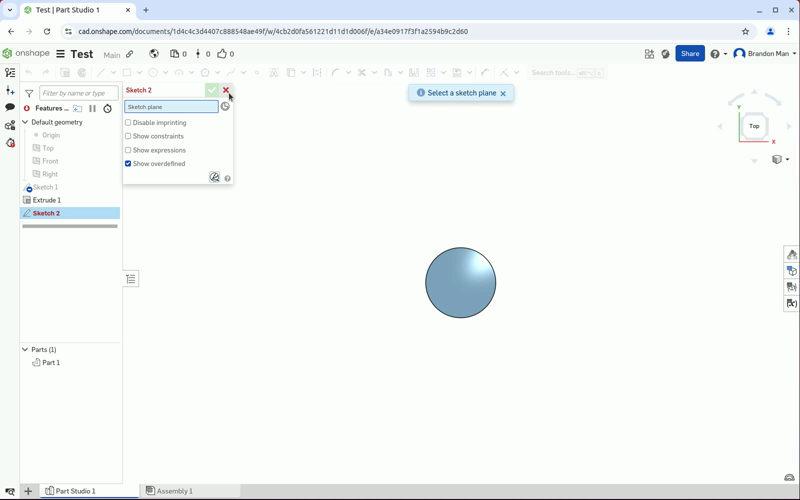
mouse_move(73, 150)
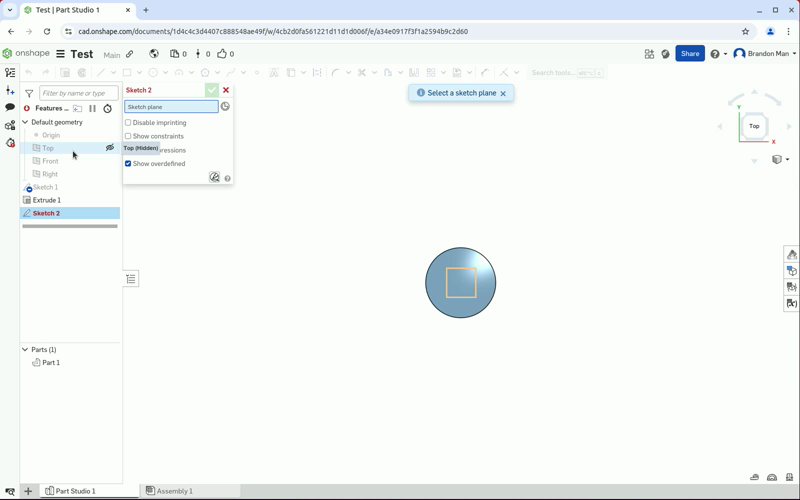
click(73, 150)
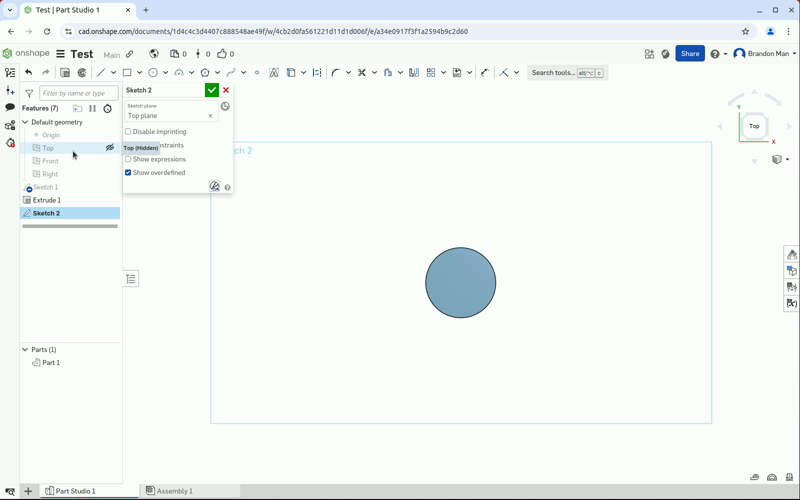
mouse_move(73, 352)
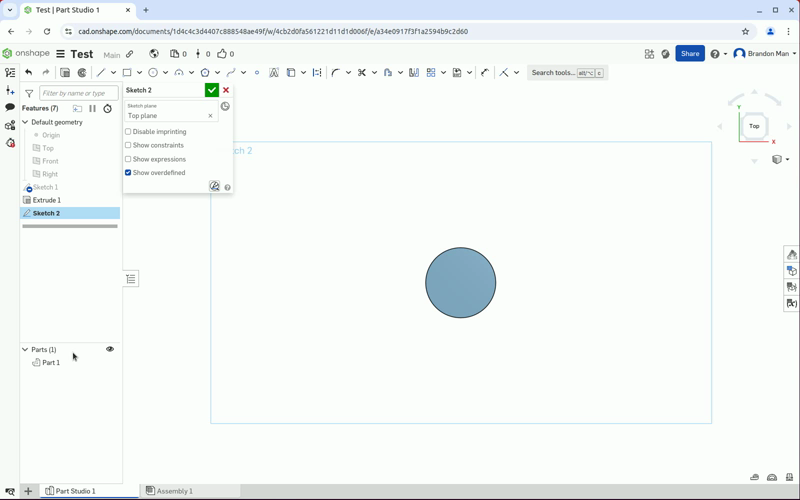
key(y)
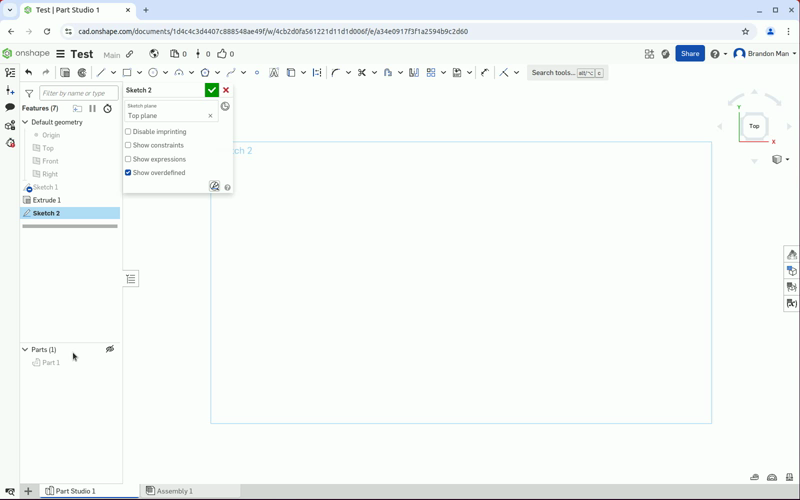
key(c)
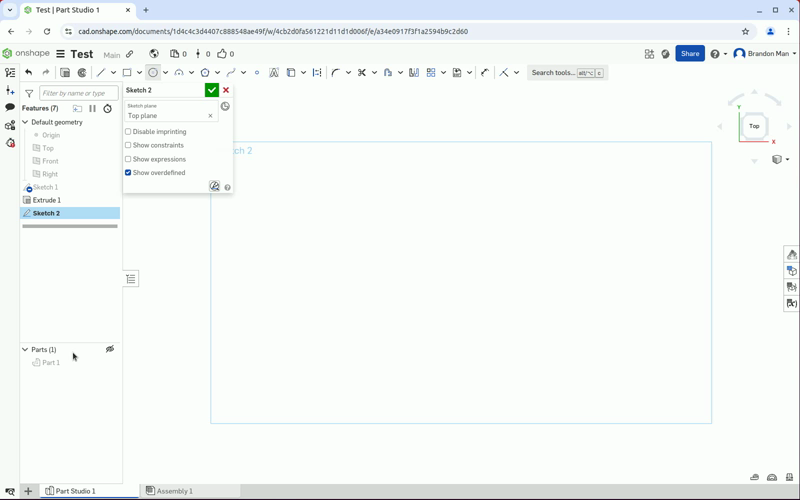
key_down(shift)
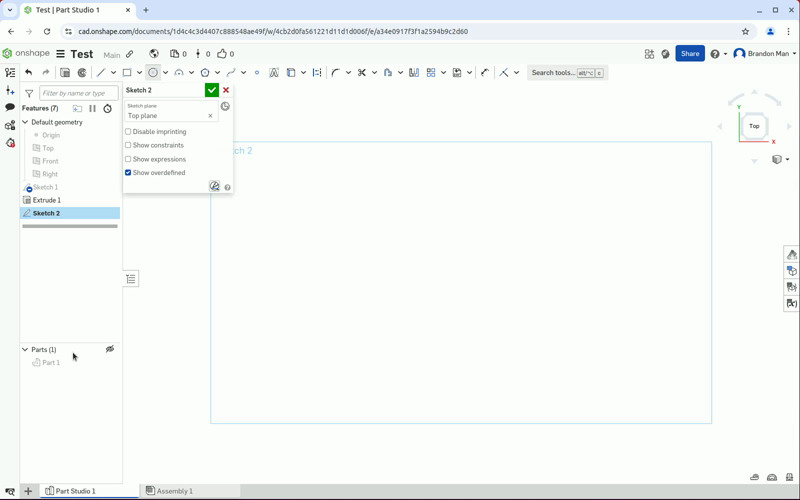
mouse_move(461, 282)
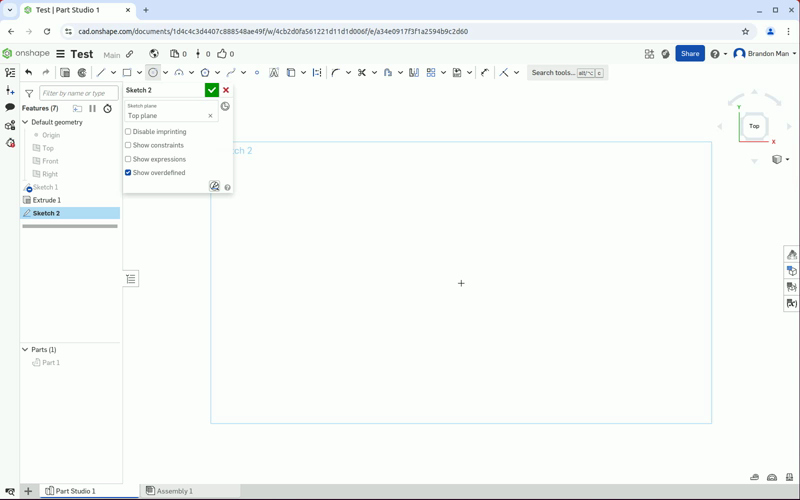
click(461, 282)
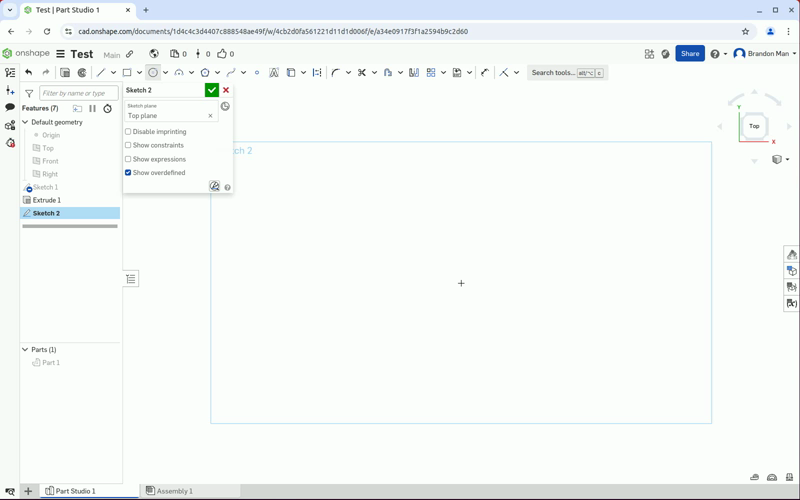
key_up(shift)
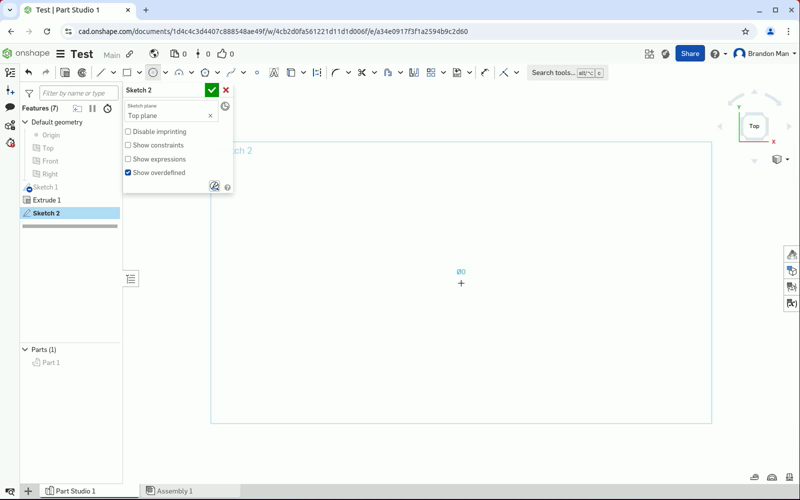
mouse_move(494, 282)
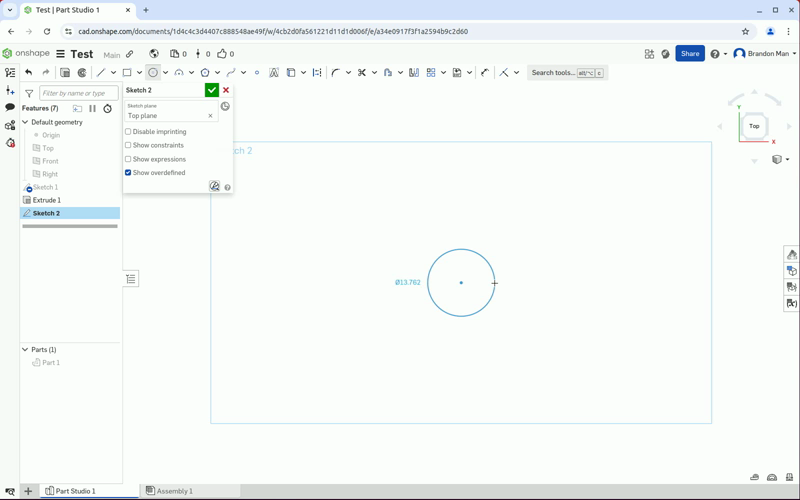
click(494, 282)
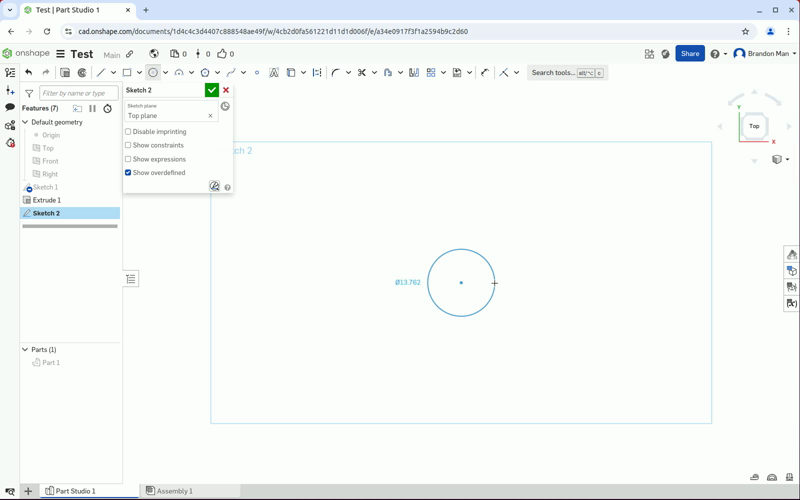
key(esc)
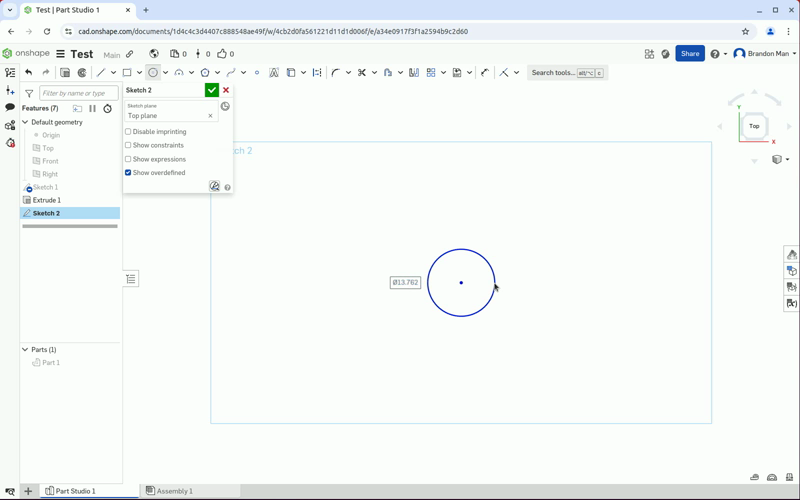
mouse_move(437, 271)
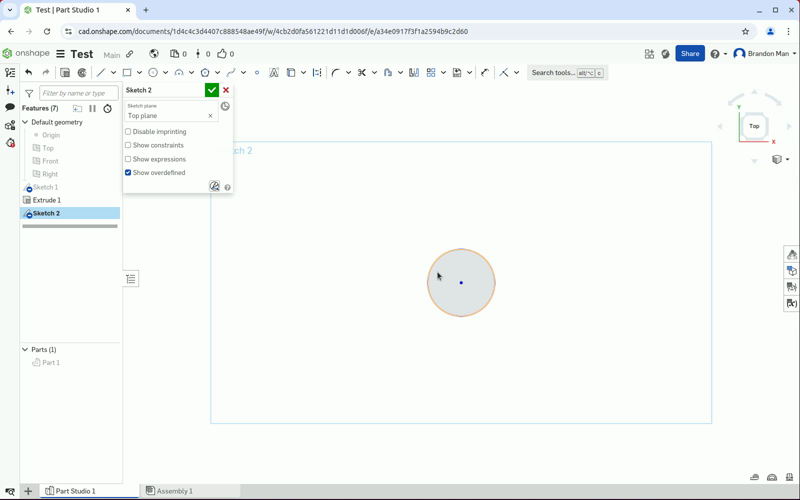
click(437, 271)
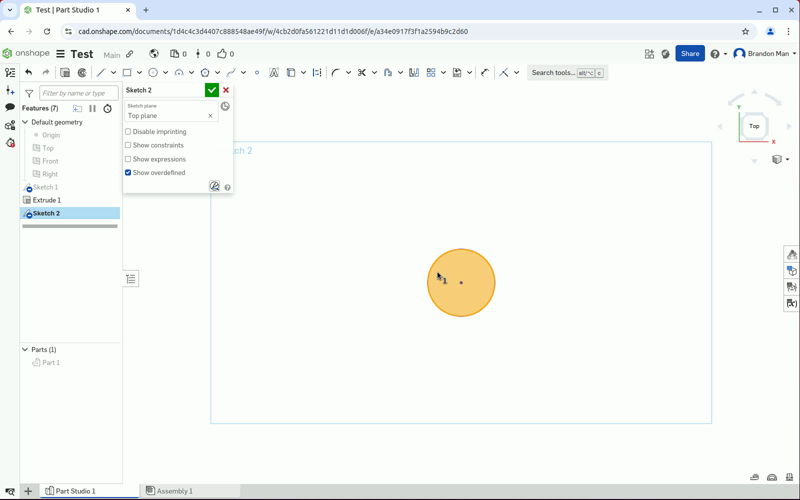
mouse_move(73, 352)
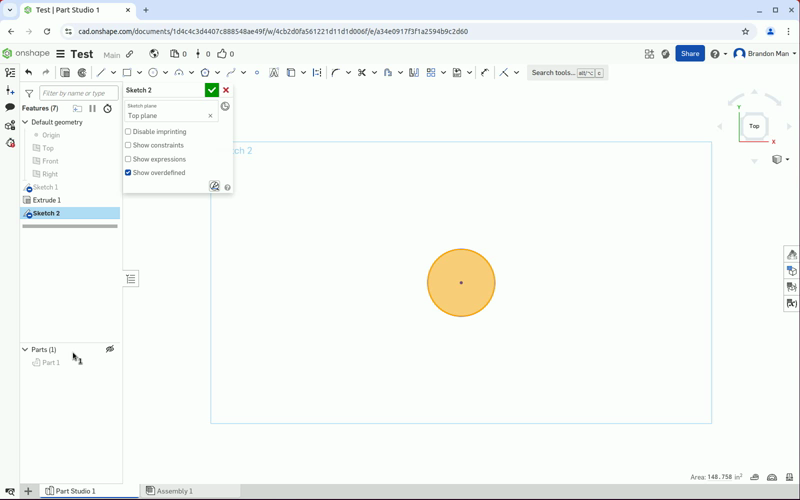
key(shift+y)
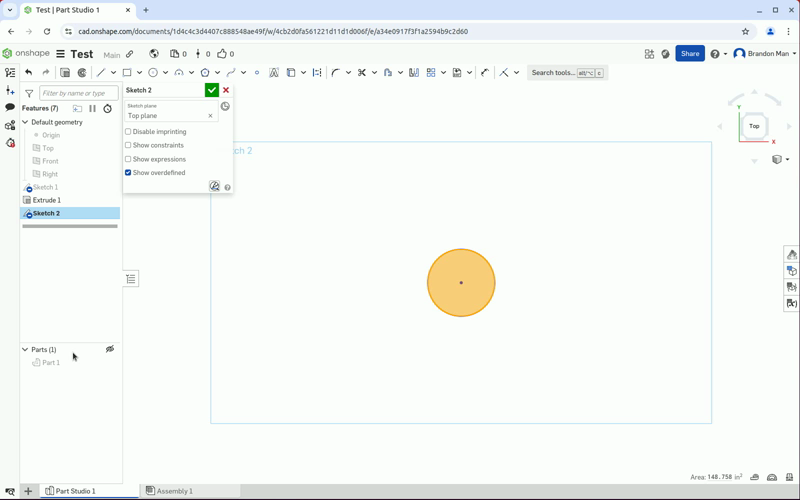
key(shift+e)
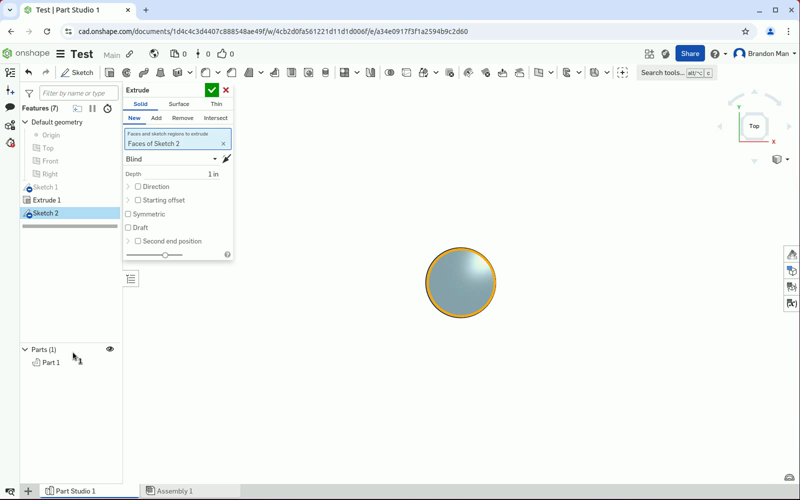
mouse_move(143, 106)
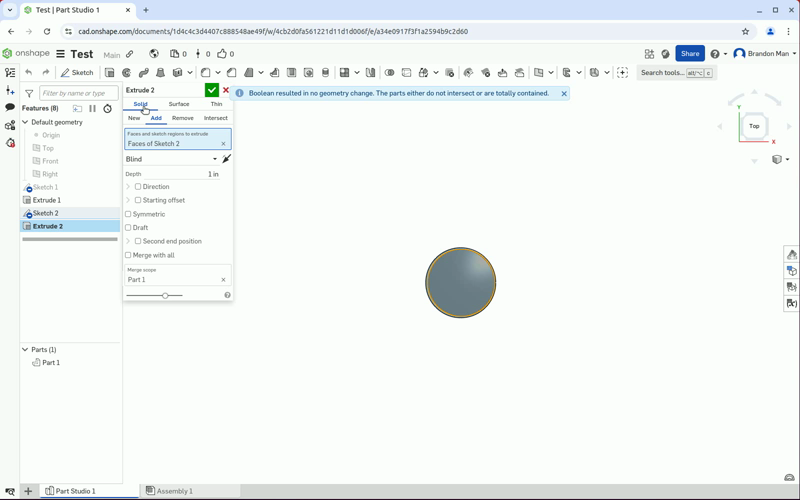
click(143, 106)
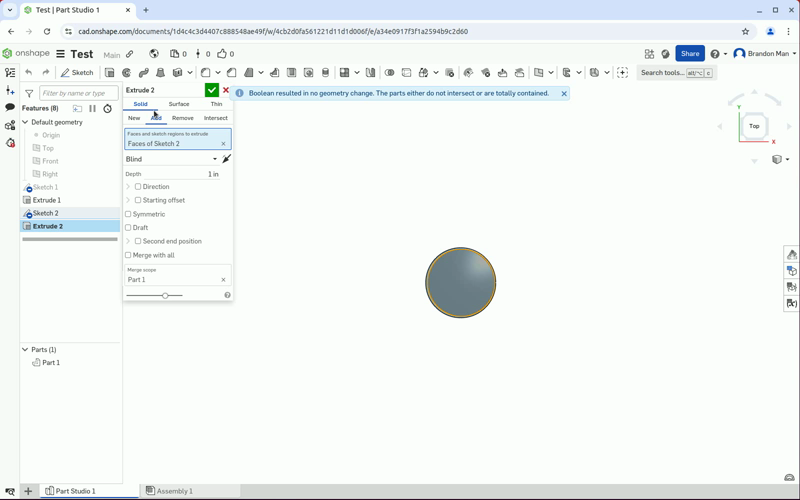
mouse_move(186, 120)
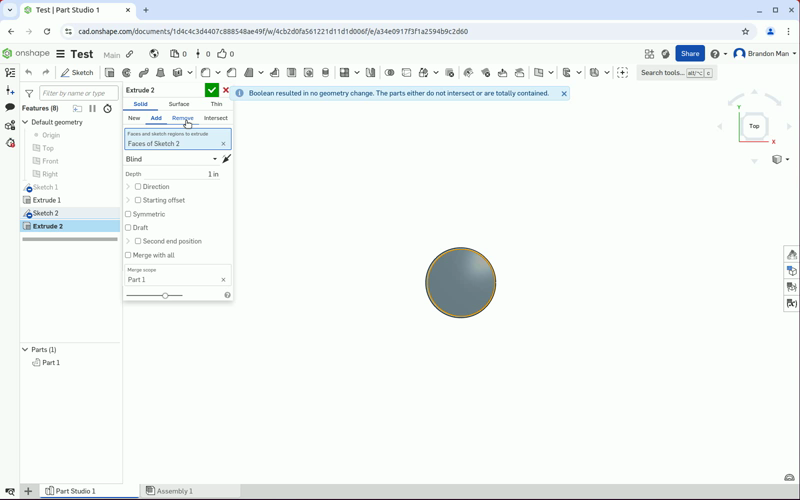
click(186, 120)
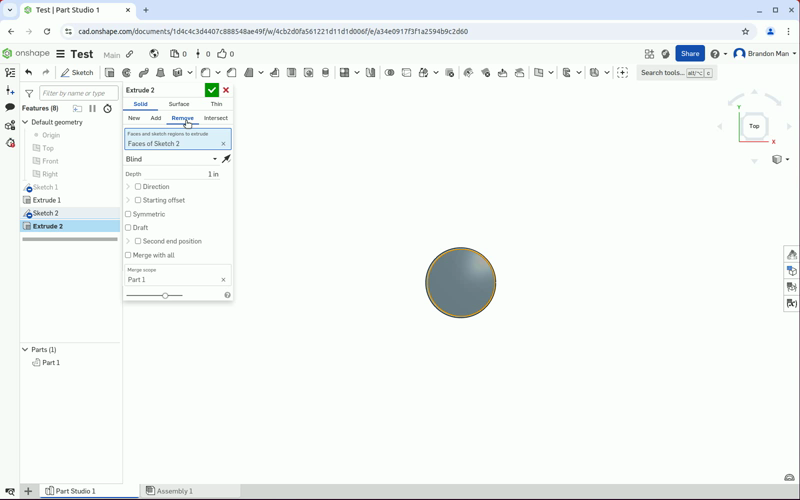
key(tab, 4)
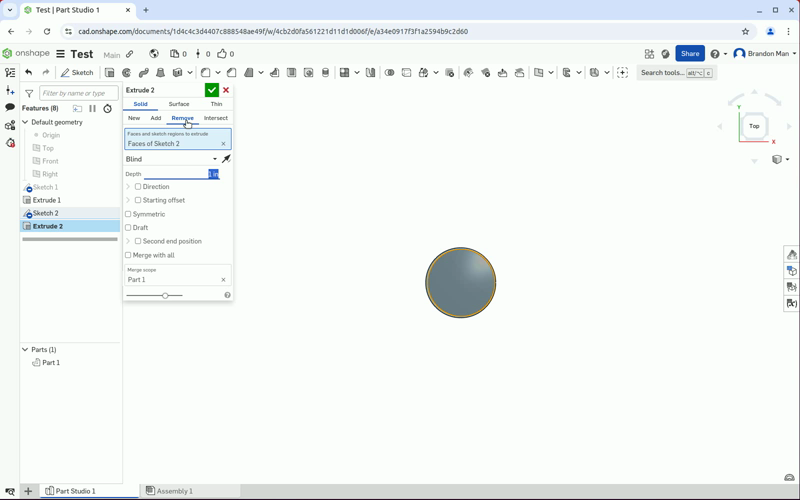
text(-30.57)
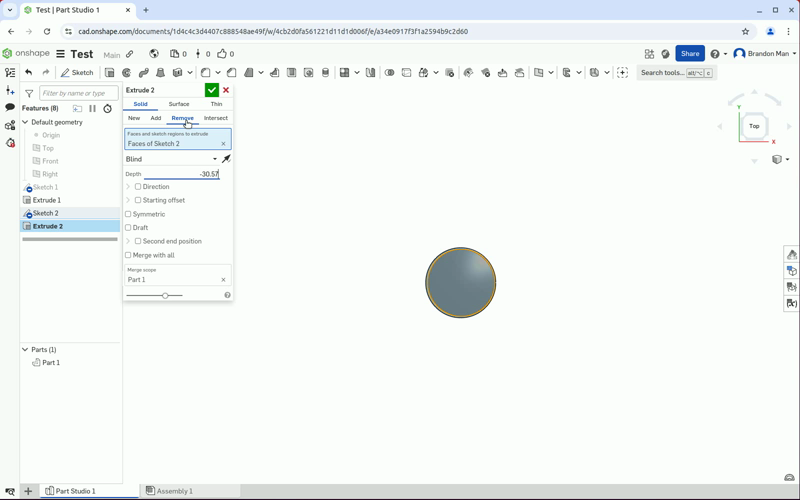
key(tab, 6)
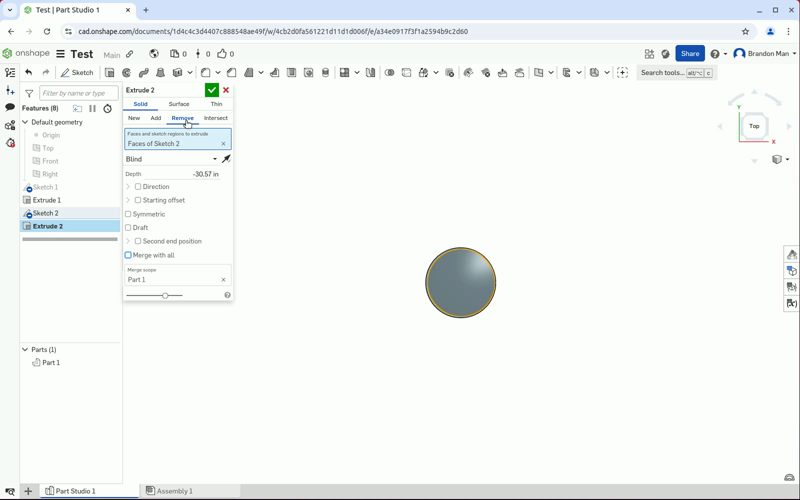
key(space)
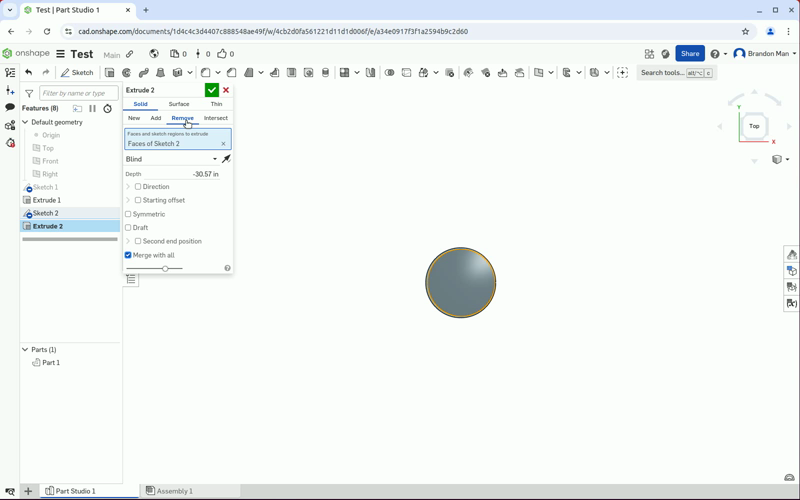
key(enter)
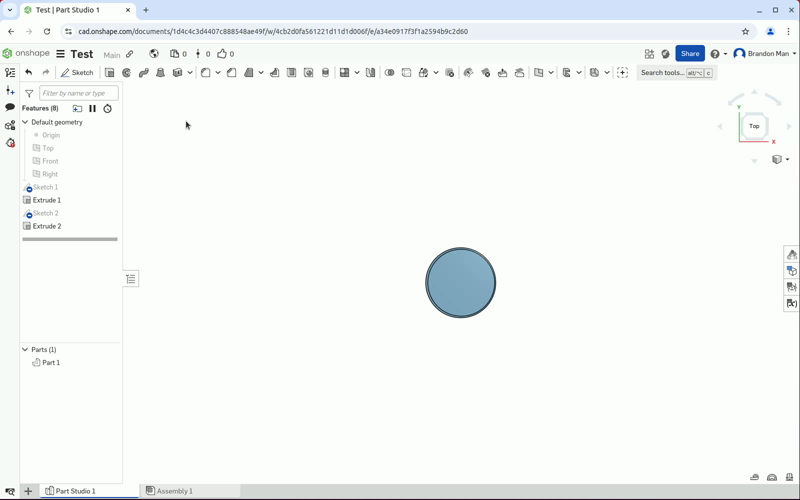
key(shift+h)
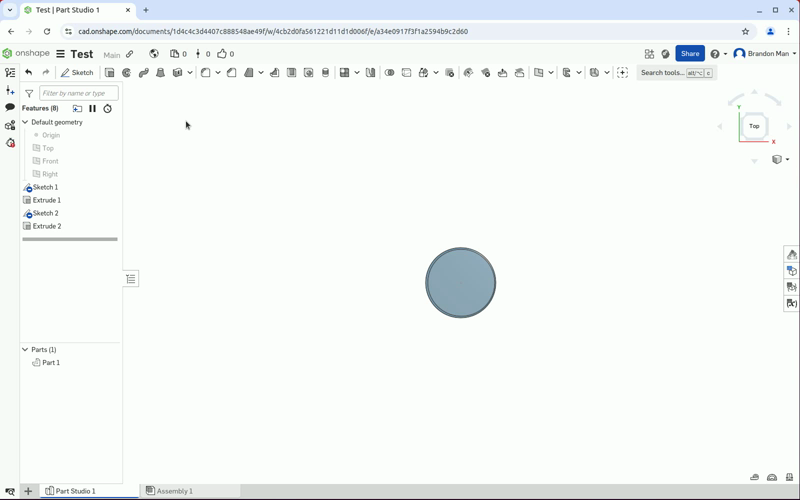
key(shift+h)
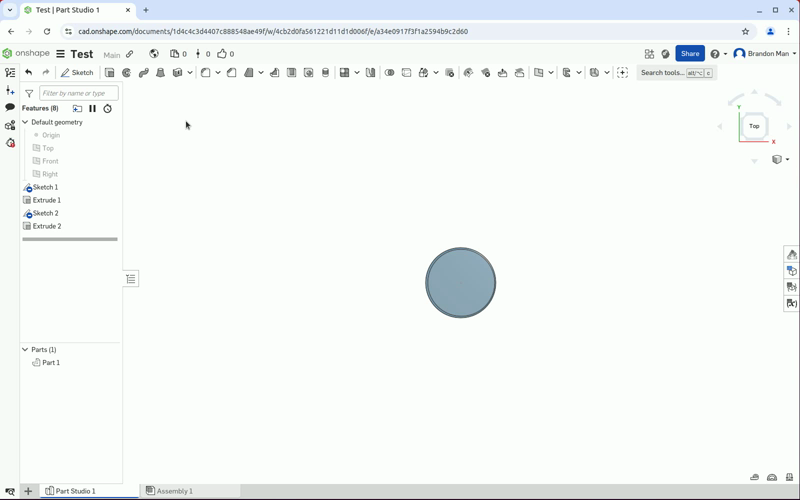
key(shift+7)
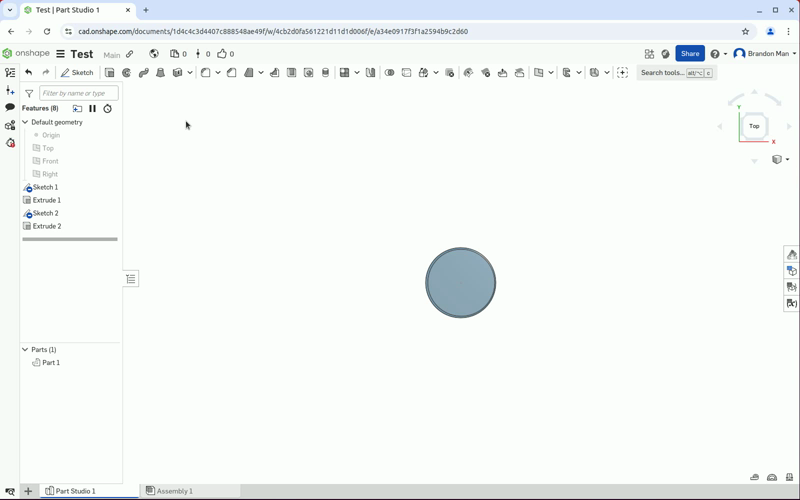
key(up, 3)
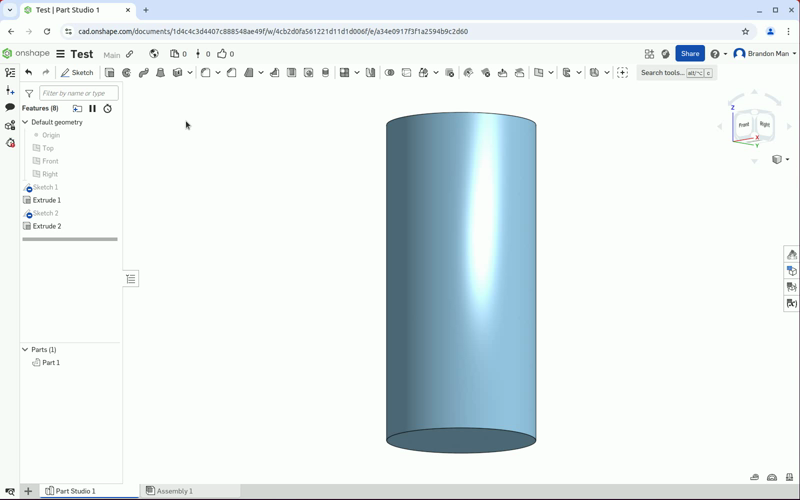
key(left, 3)
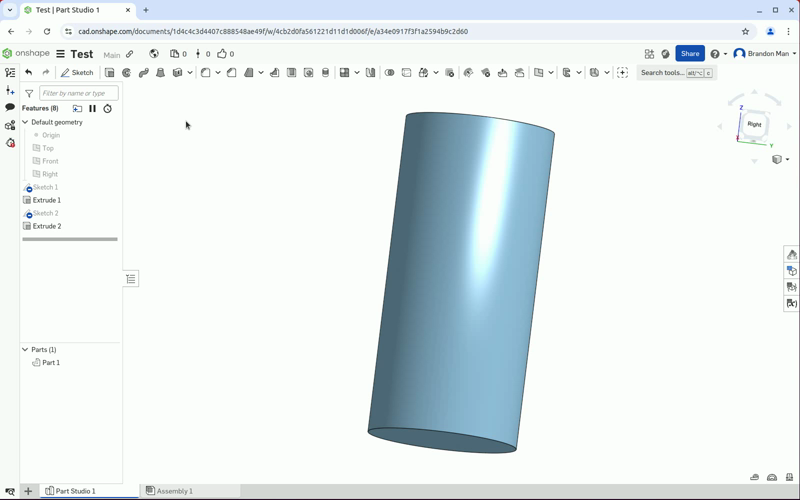
key(right, 3)
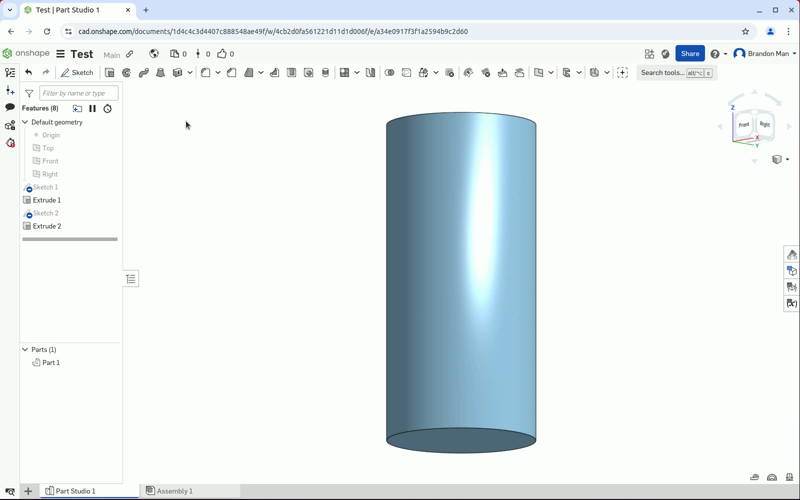
key(down, 3)
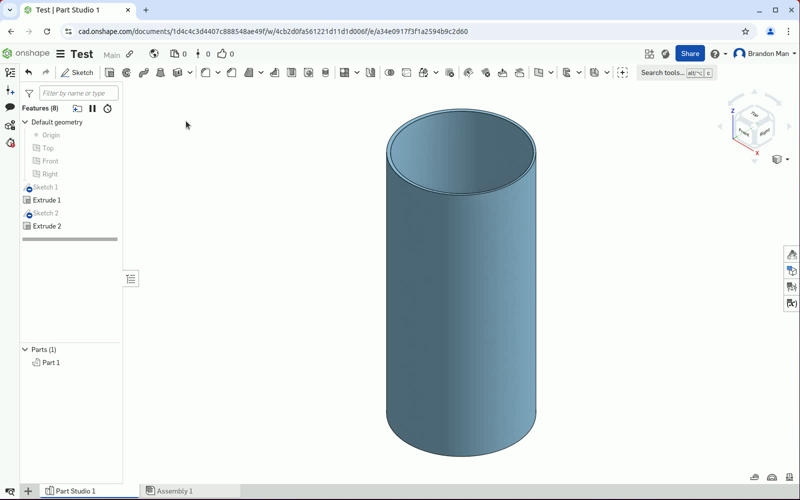
mouse_move(73, 189)
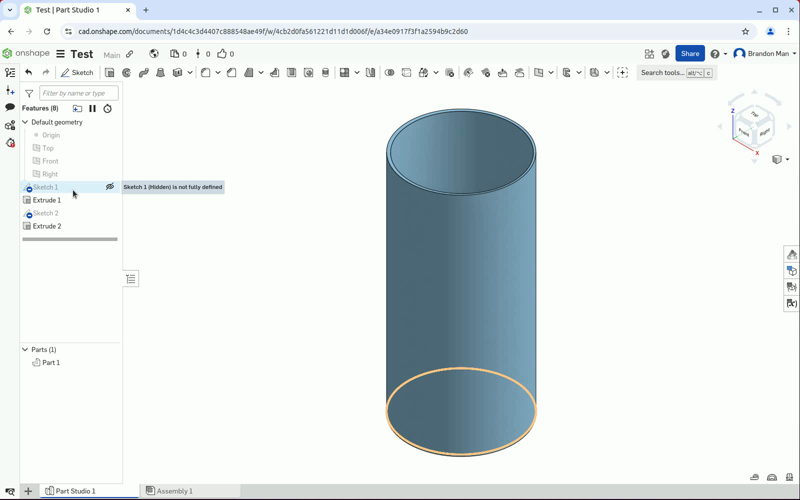
click(73, 189)